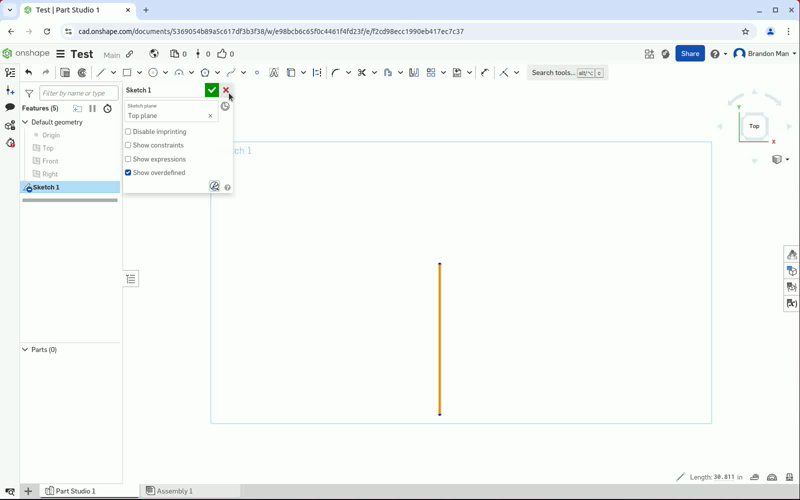
key(shift+h)
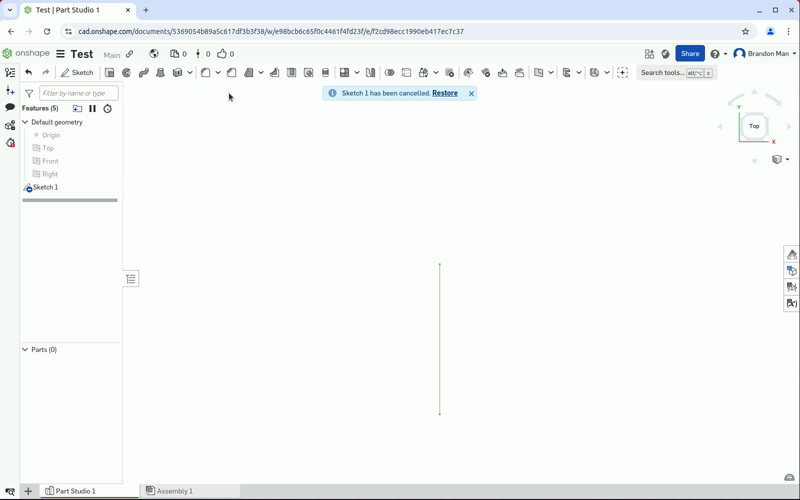
key(shift+s)
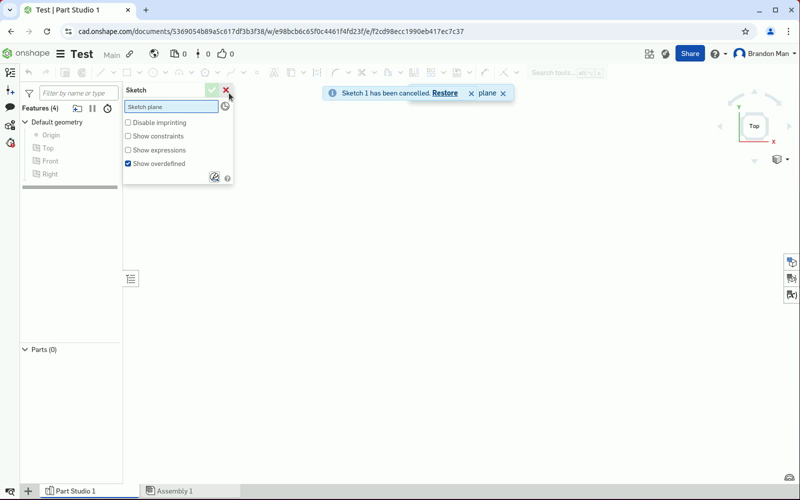
mouse_move(73, 150)
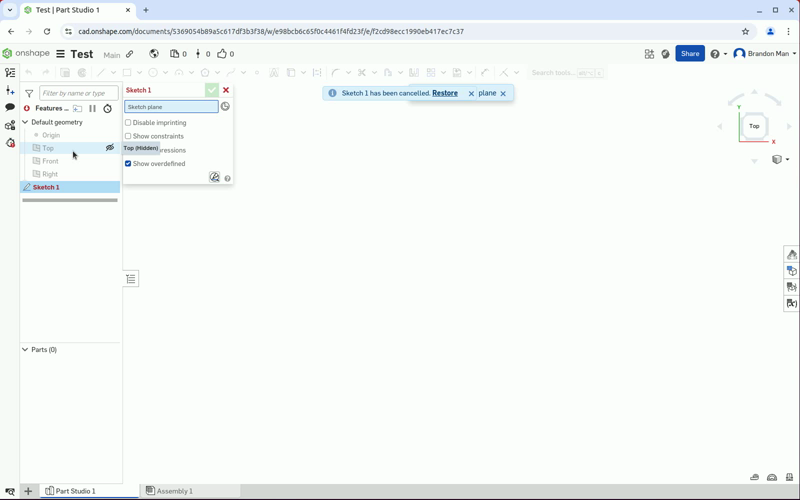
click(73, 150)
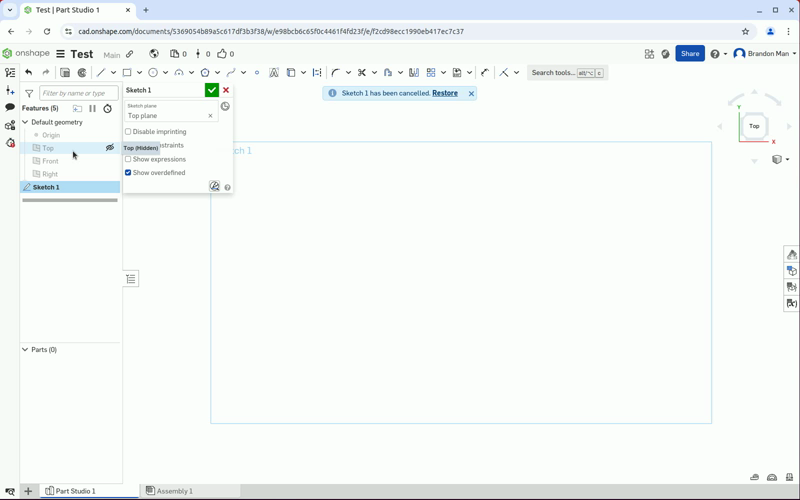
mouse_move(73, 352)
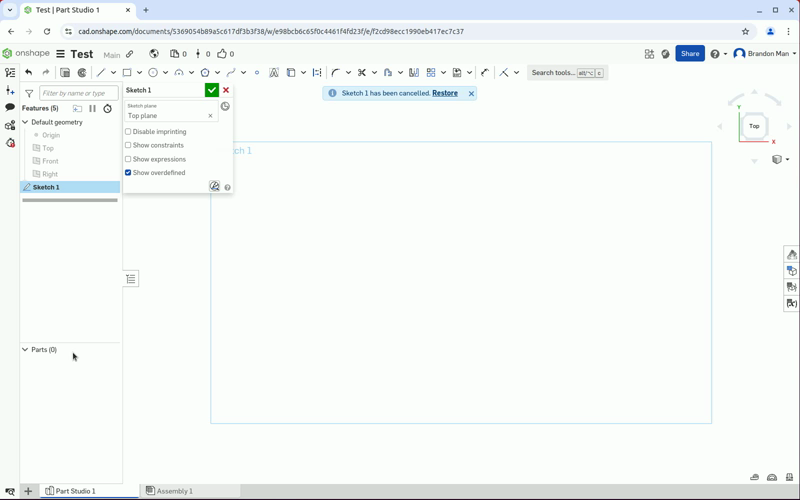
key(y)
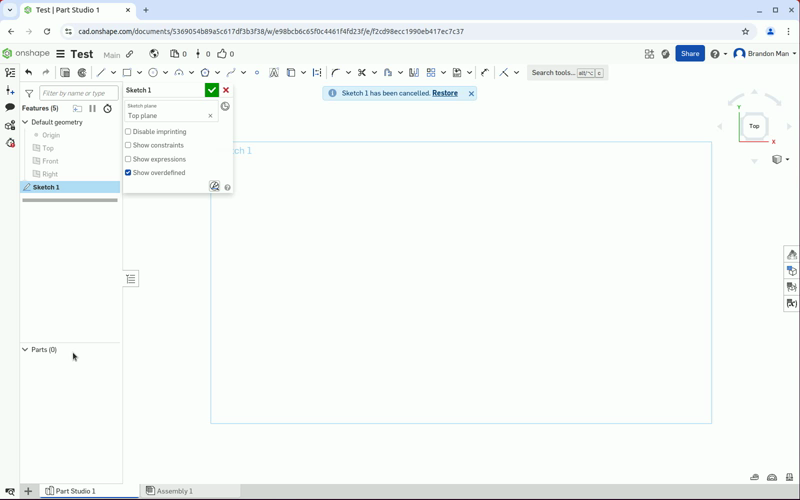
key(c)
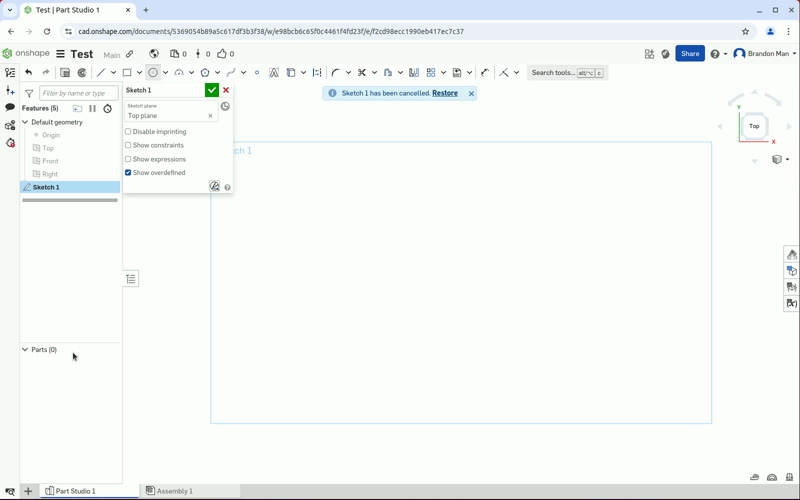
key_down(shift)
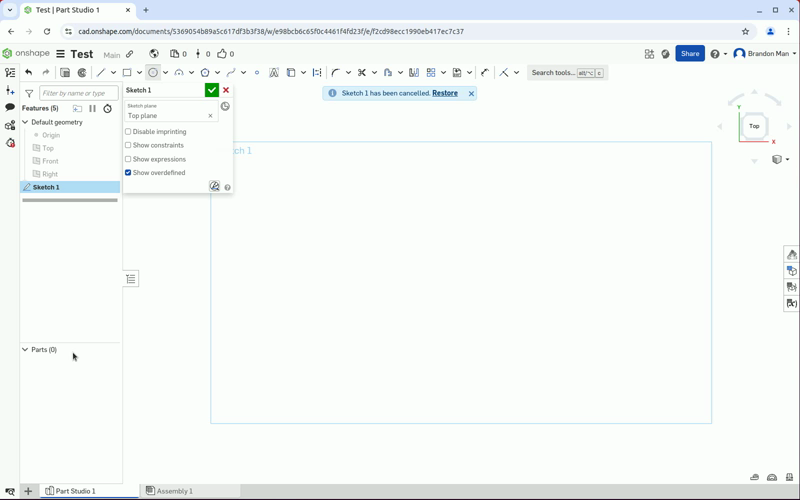
mouse_move(461, 282)
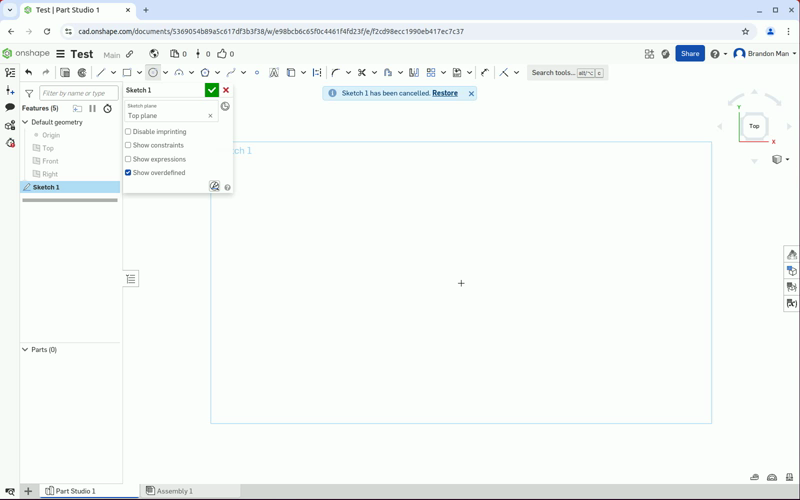
click(461, 282)
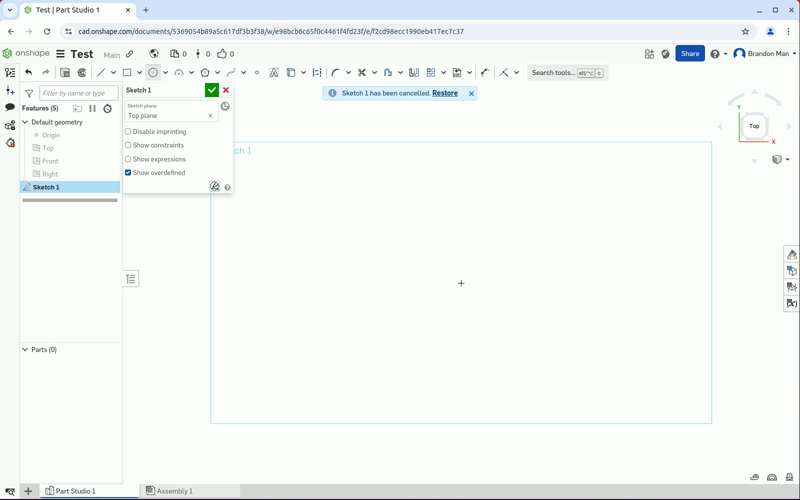
key_up(shift)
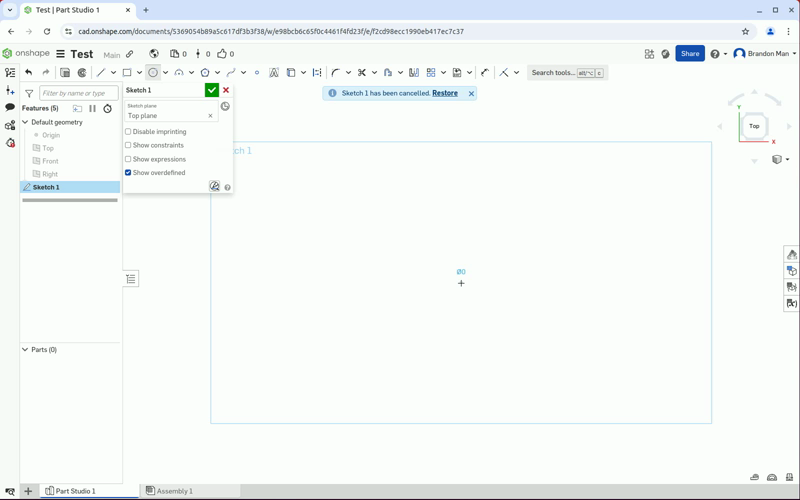
mouse_move(521, 282)
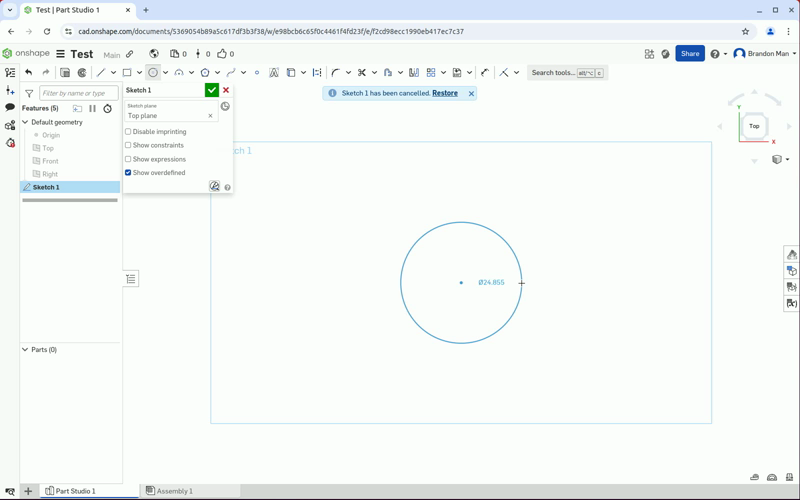
click(521, 282)
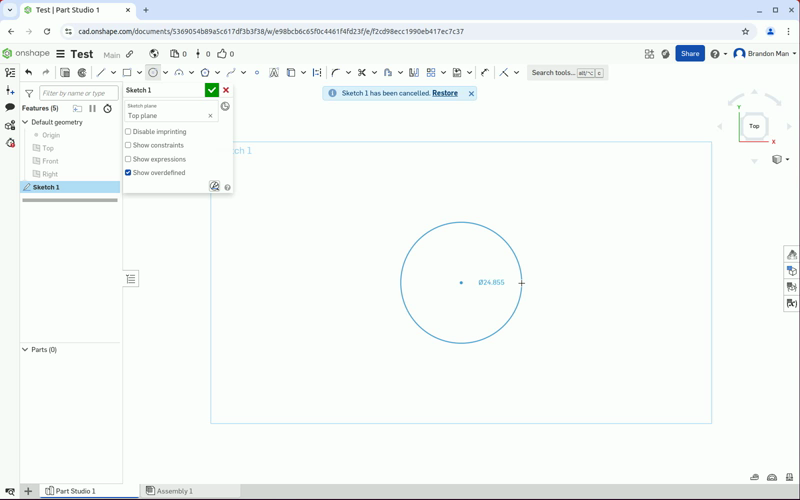
key(esc)
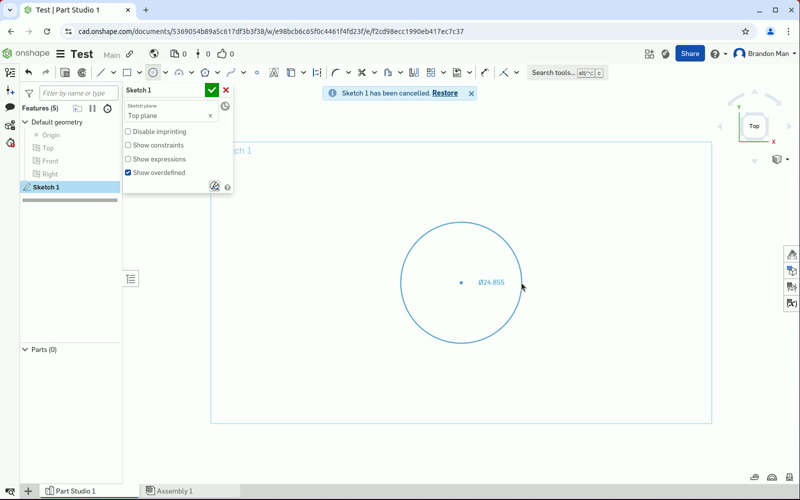
mouse_move(456, 309)
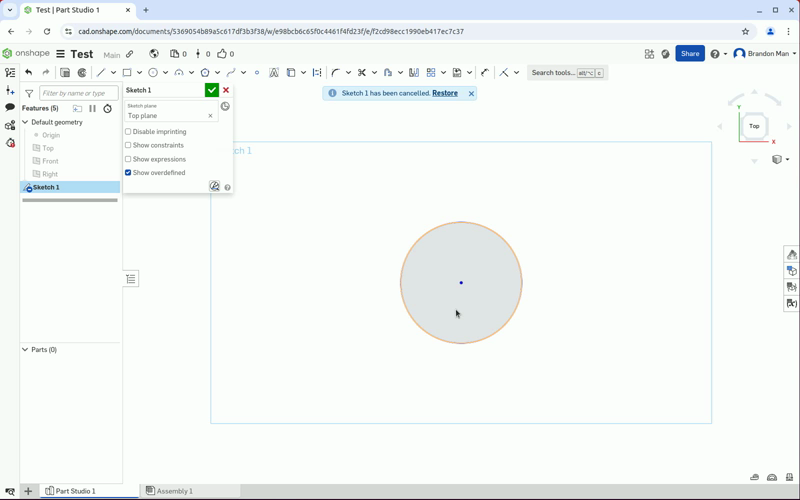
click(456, 309)
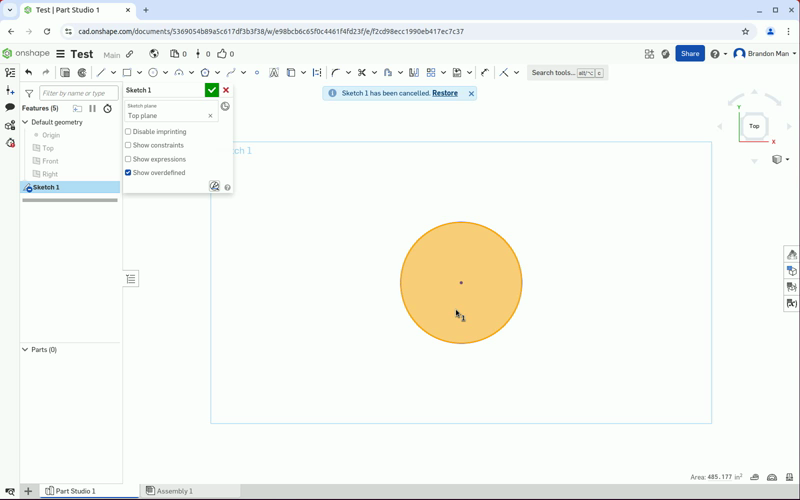
mouse_move(73, 352)
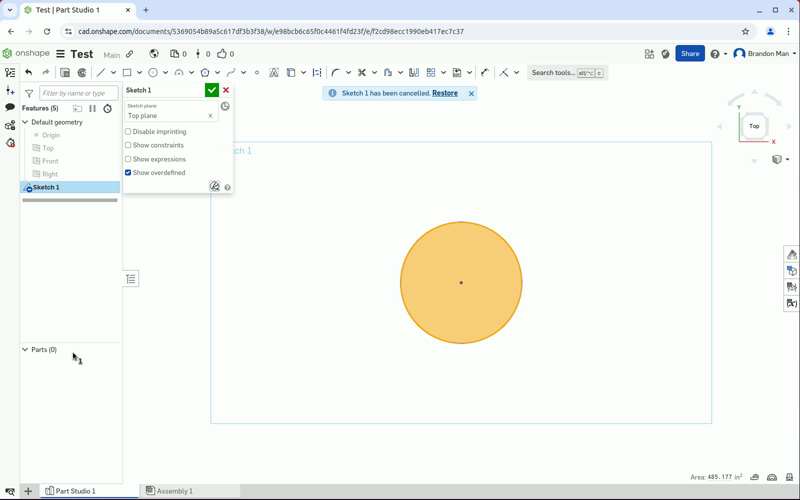
key(shift+y)
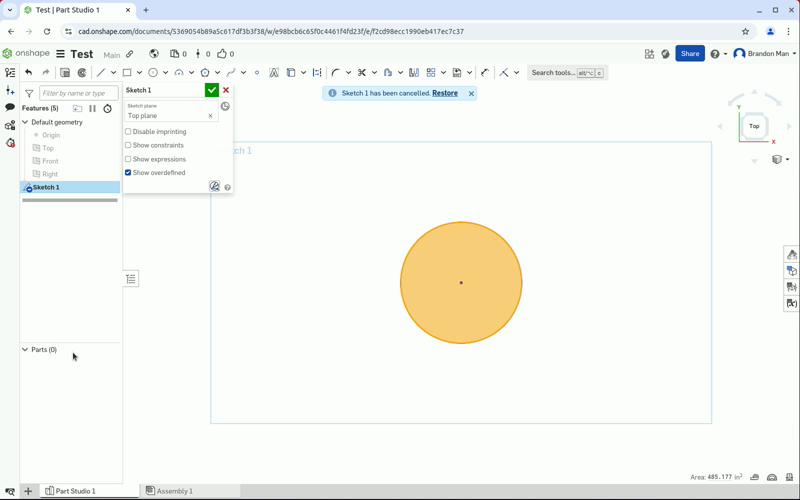
key(shift+e)
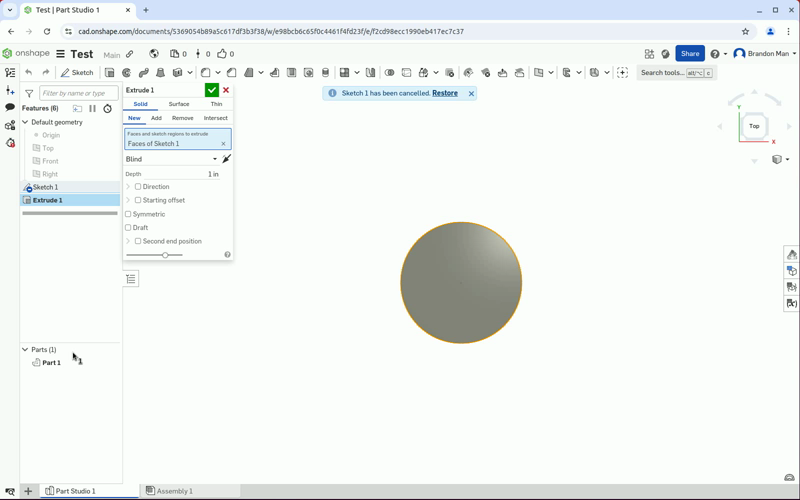
mouse_move(143, 106)
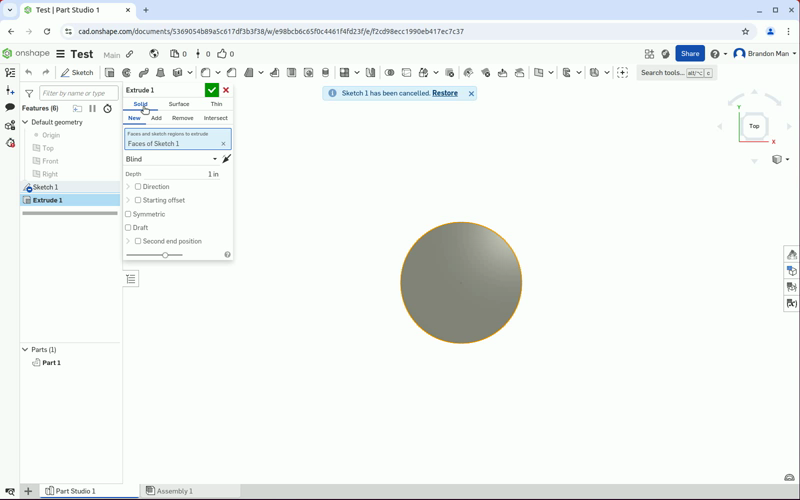
click(143, 106)
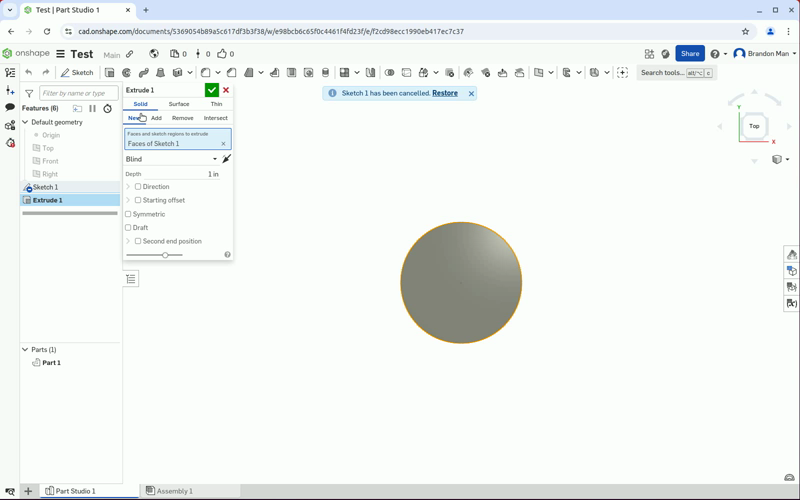
mouse_move(137, 120)
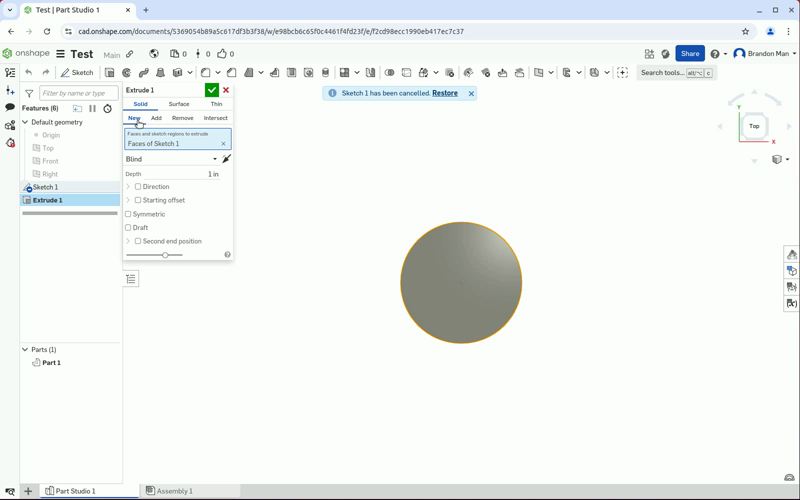
click(137, 120)
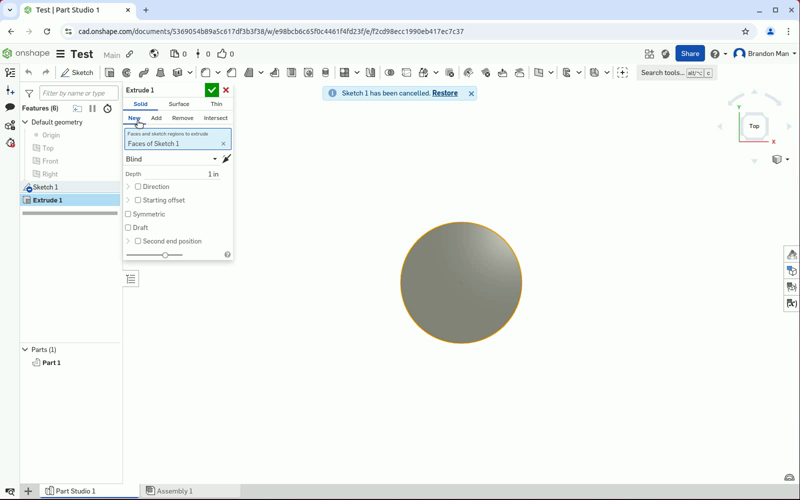
key(tab, 4)
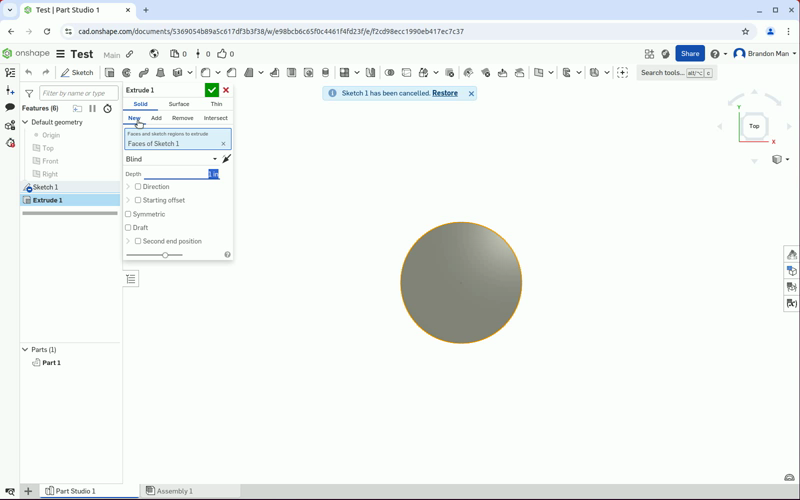
text(23.108)
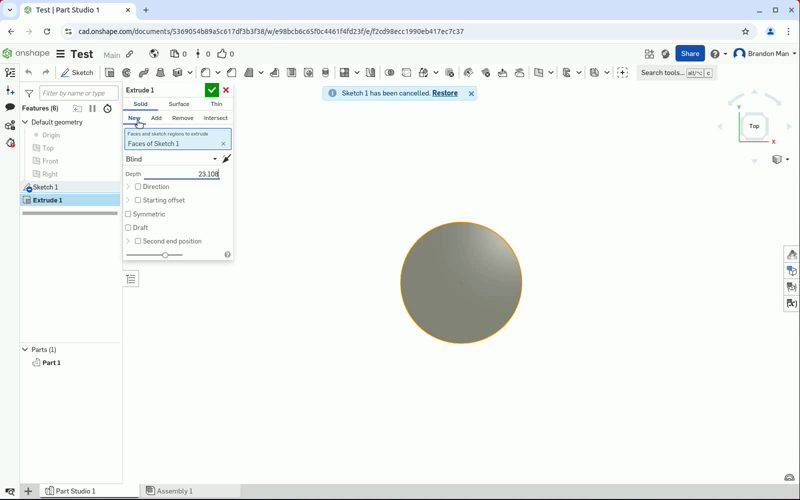
key(enter)
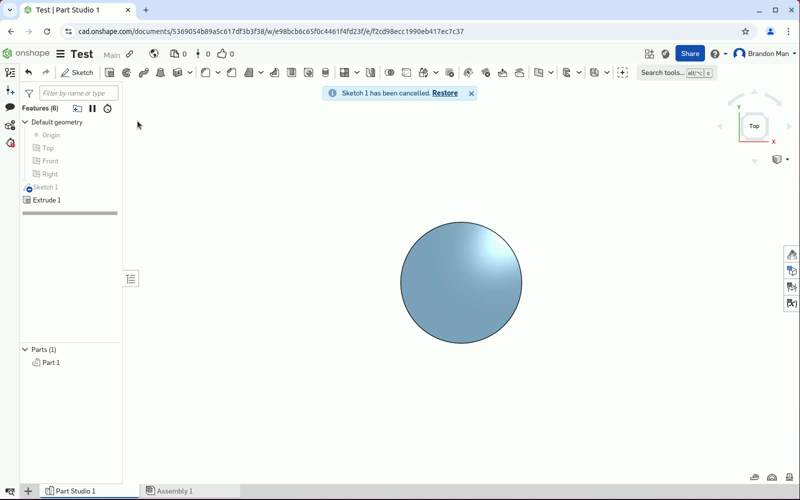
key(shift+h)
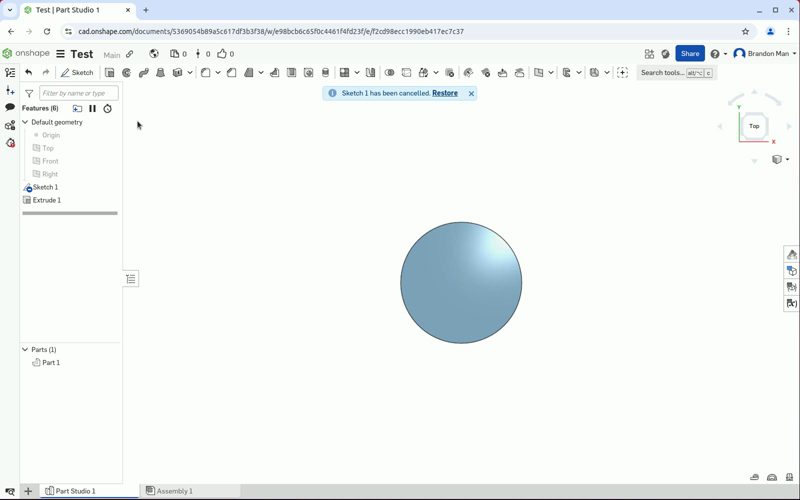
key(shift+h)
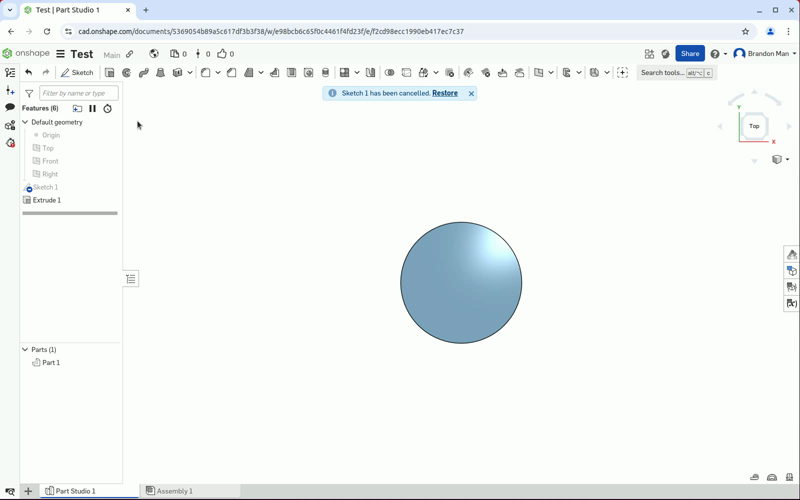
mouse_move(73, 189)
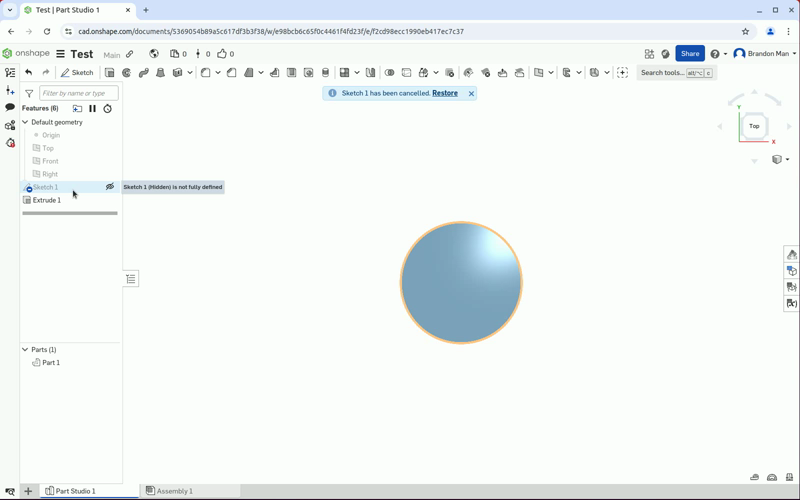
click(73, 189)
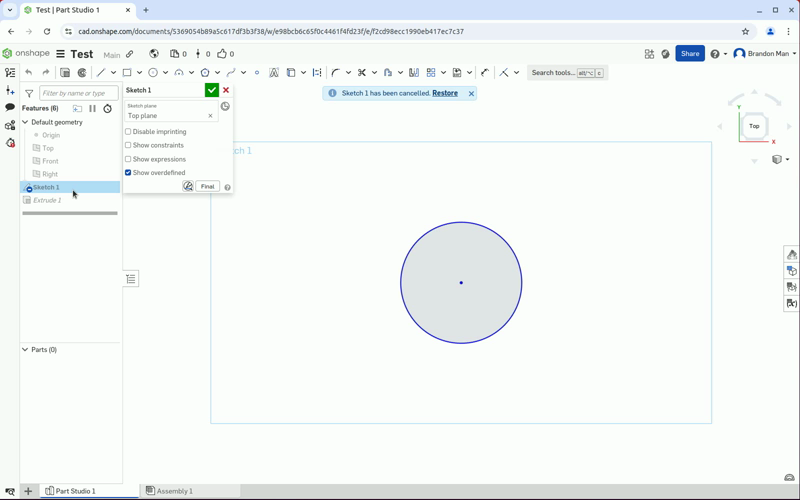
mouse_move(229, 92)
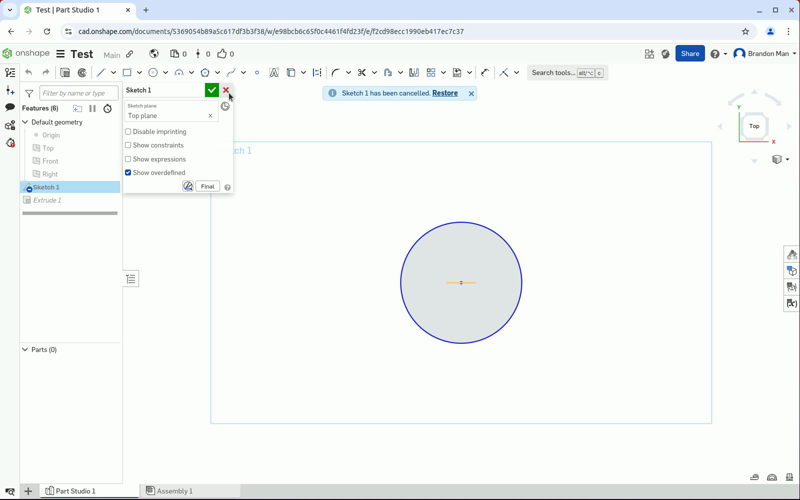
click(229, 92)
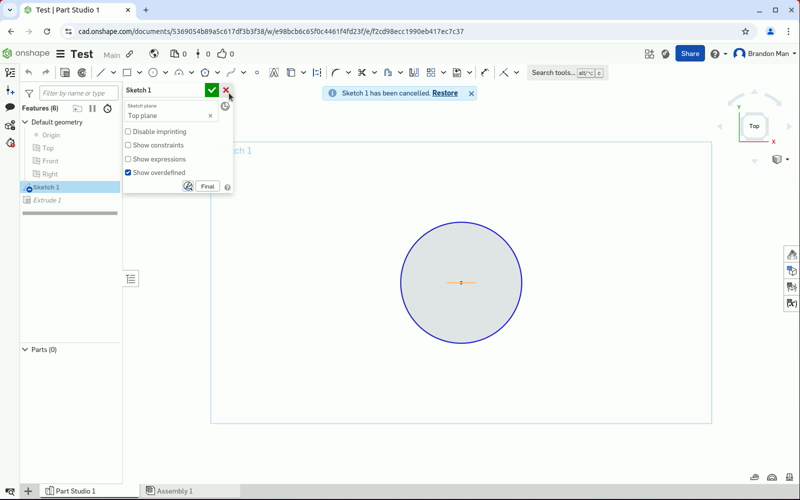
key(shift+s)
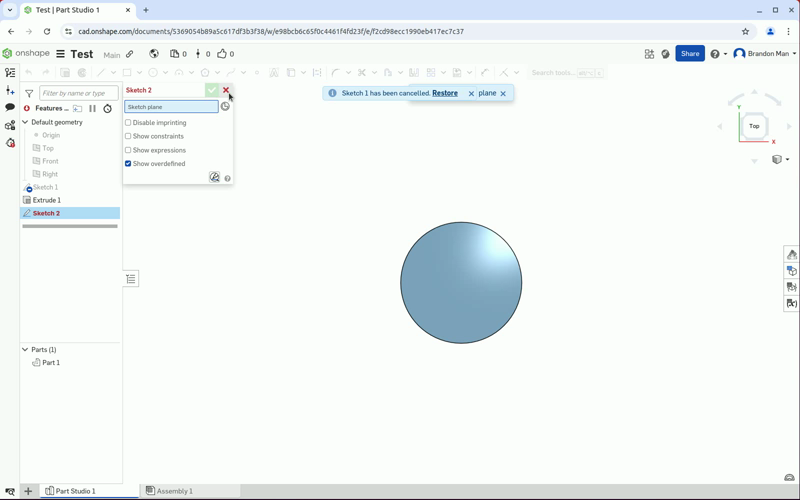
mouse_move(73, 150)
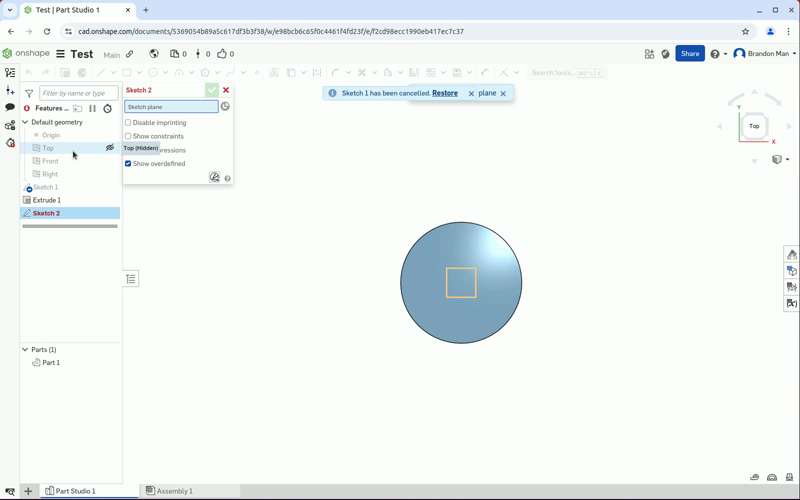
click(73, 150)
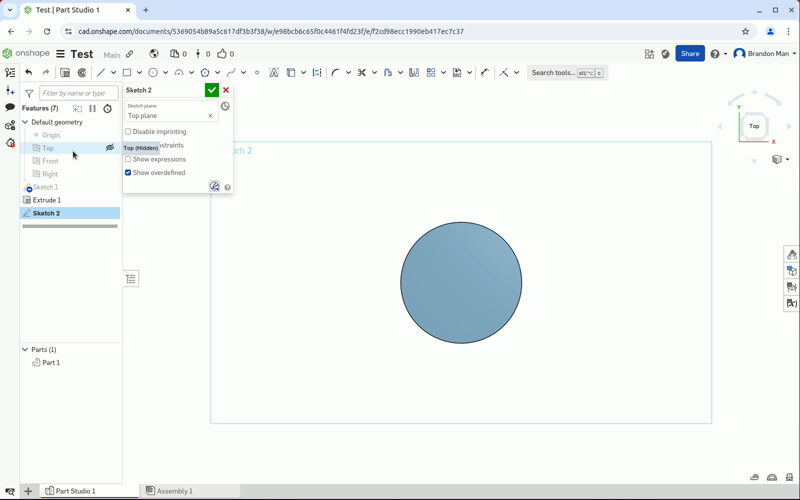
mouse_move(73, 352)
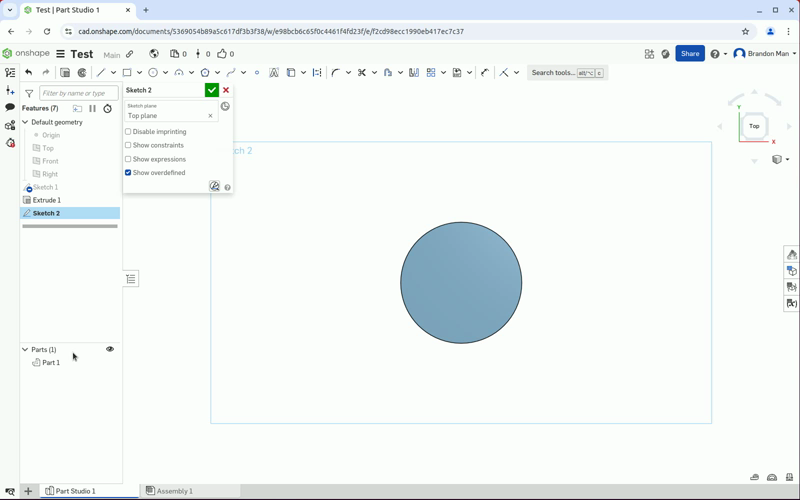
key(y)
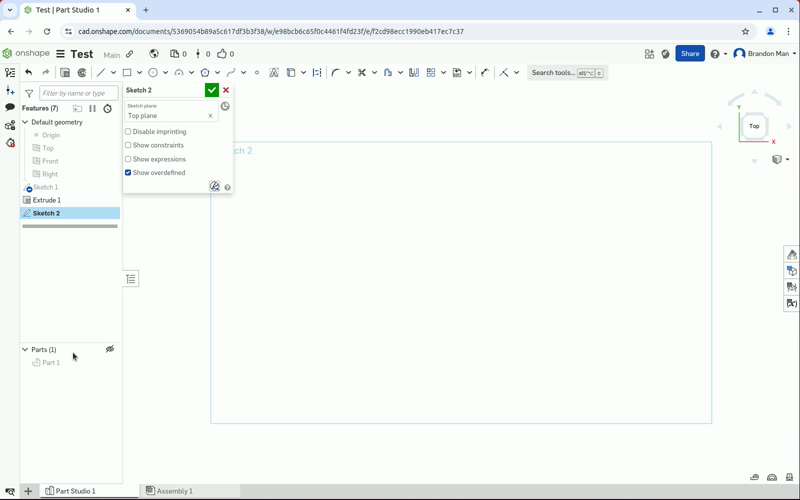
key(c)
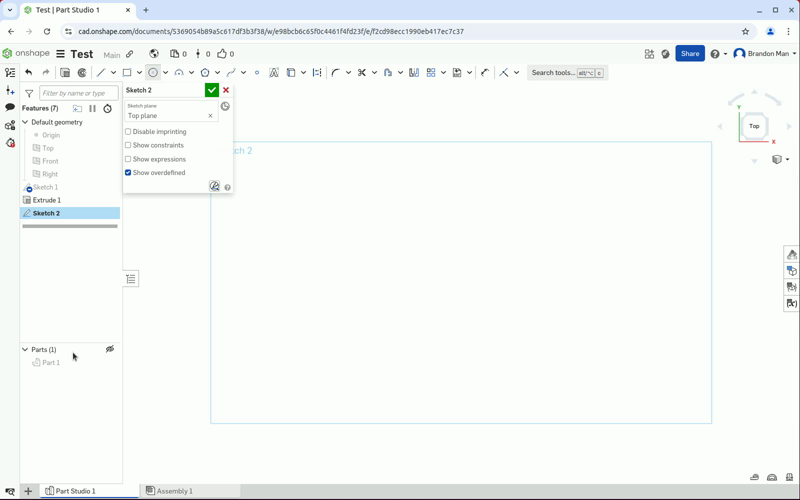
key_down(shift)
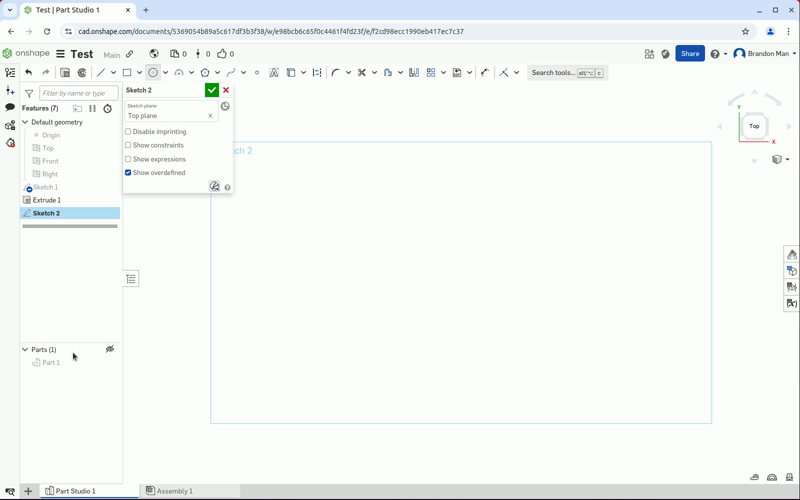
mouse_move(461, 282)
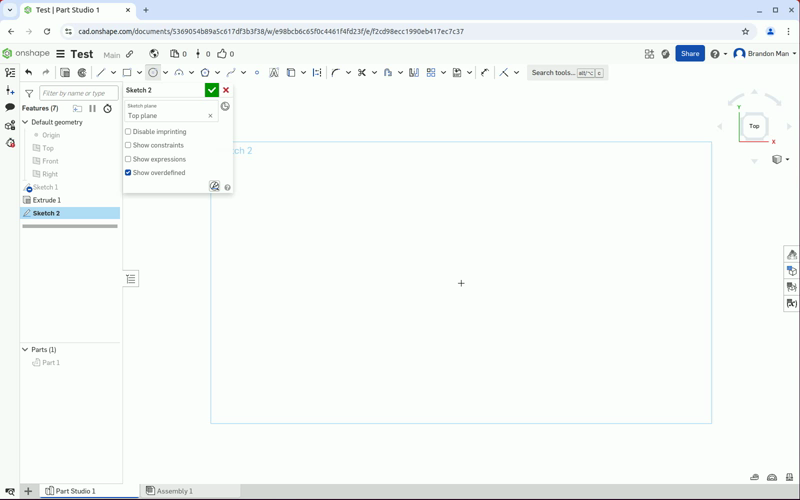
click(461, 282)
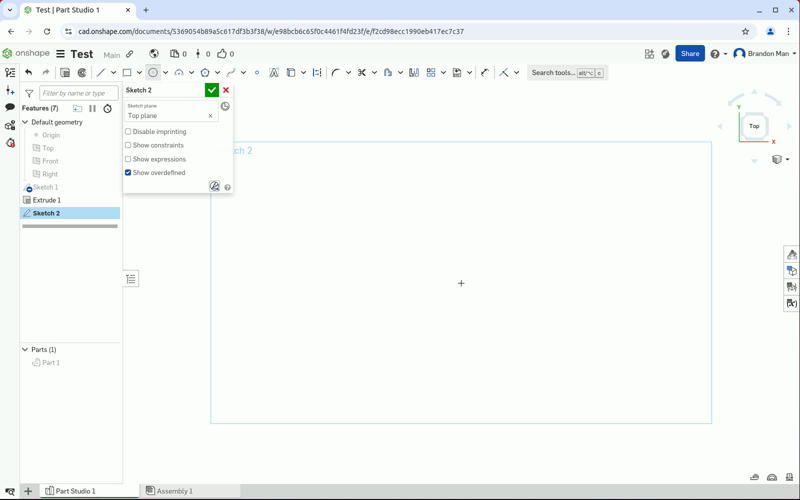
key_up(shift)
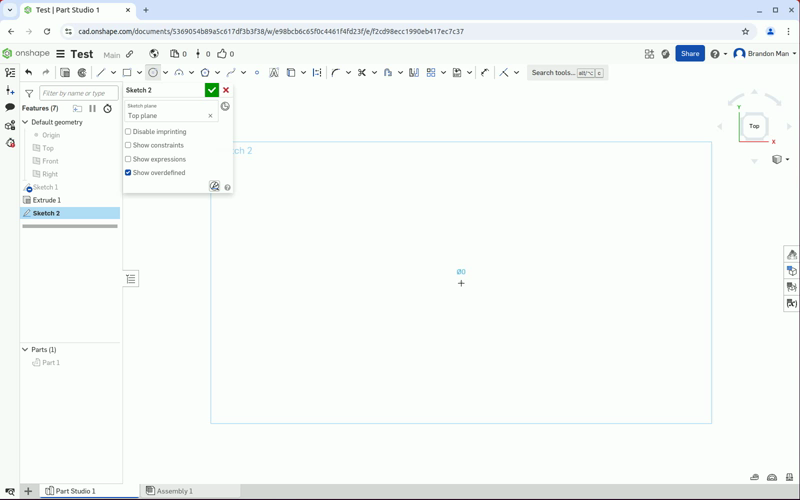
mouse_move(516, 282)
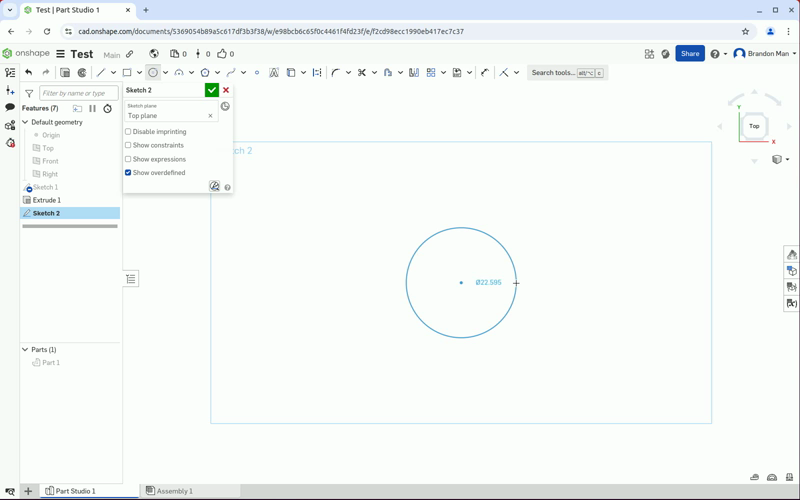
click(516, 282)
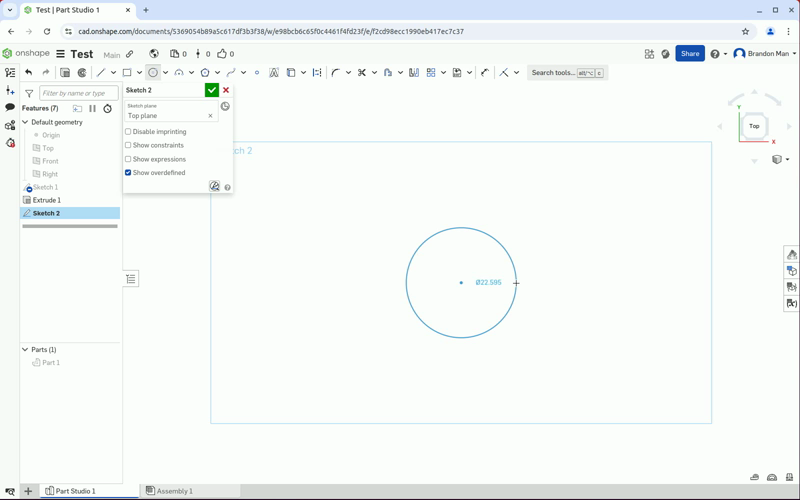
key(esc)
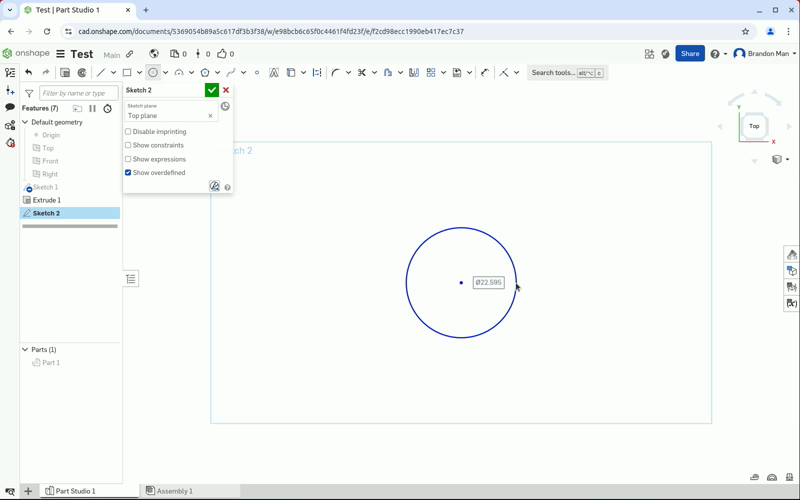
mouse_move(475, 265)
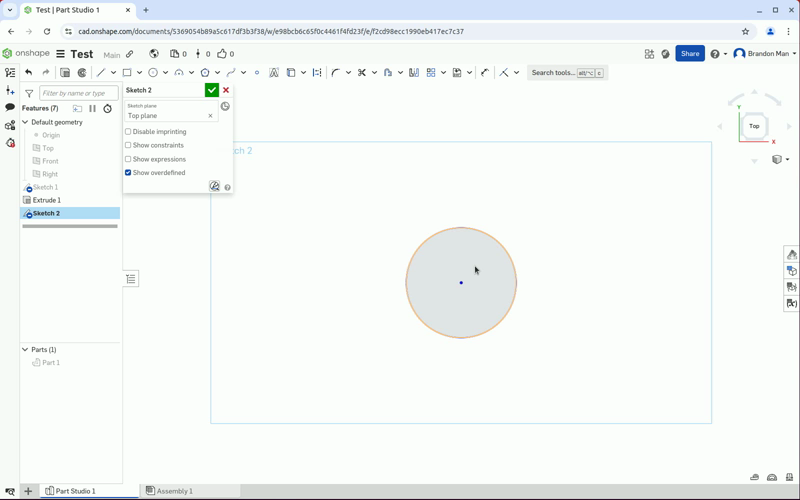
click(475, 265)
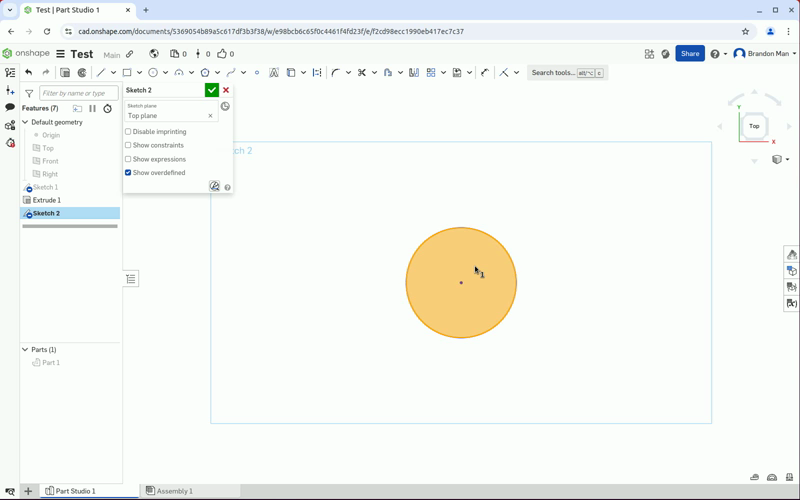
mouse_move(73, 352)
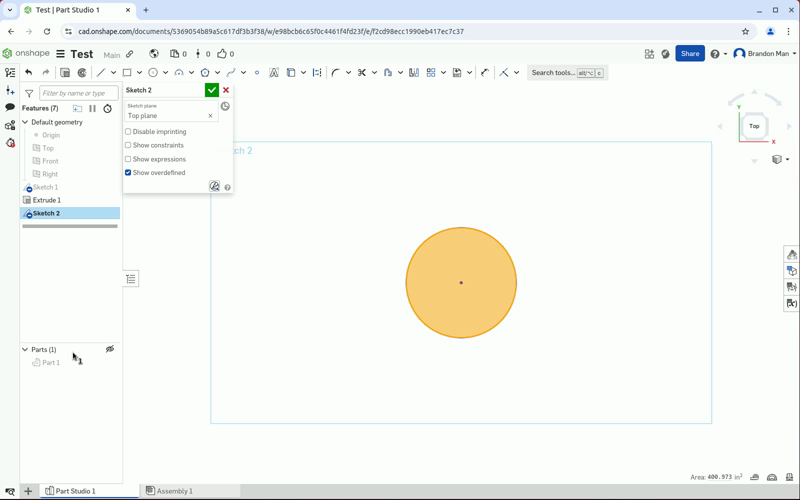
key(shift+y)
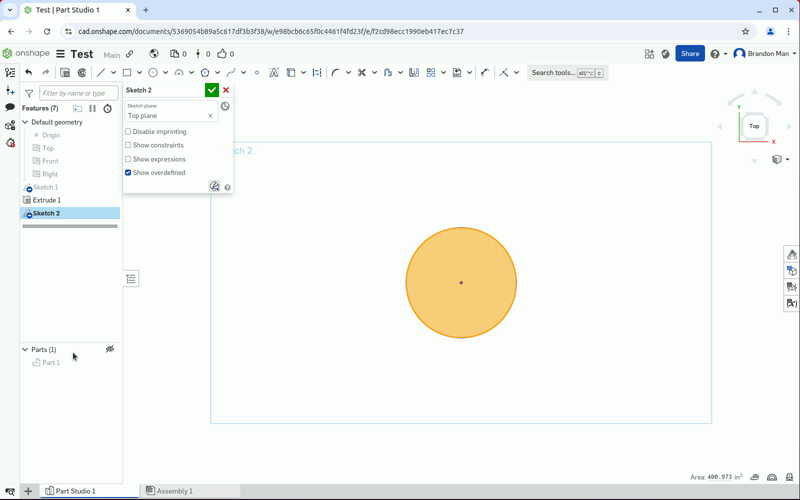
key(shift+e)
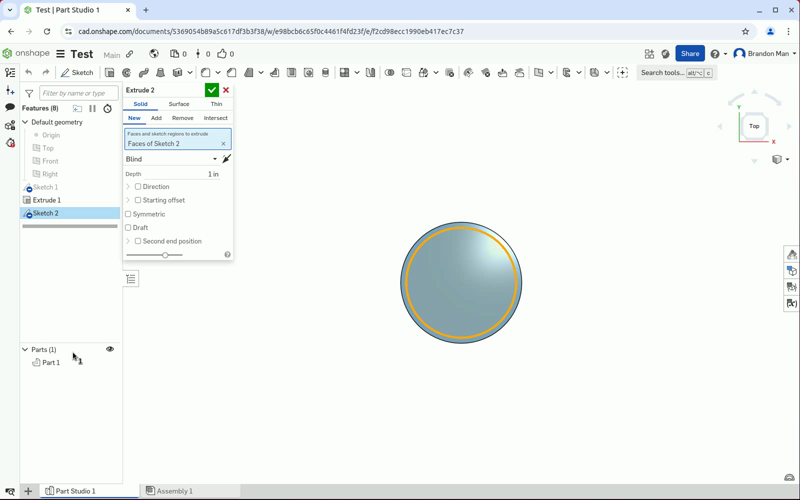
mouse_move(143, 106)
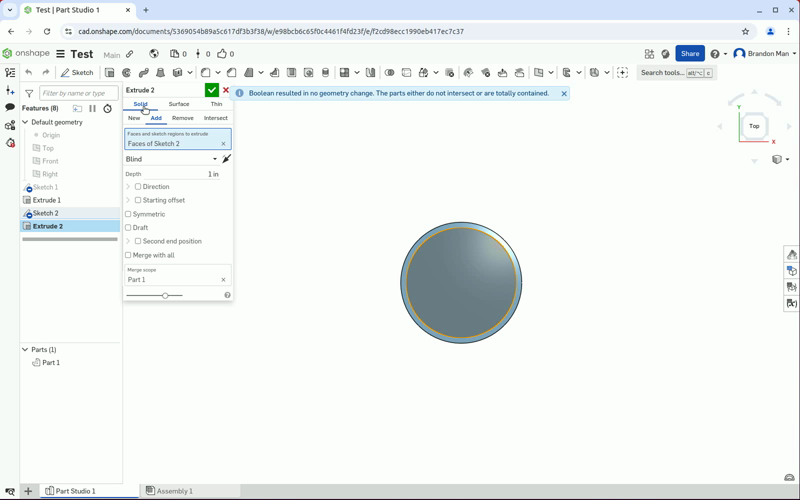
click(143, 106)
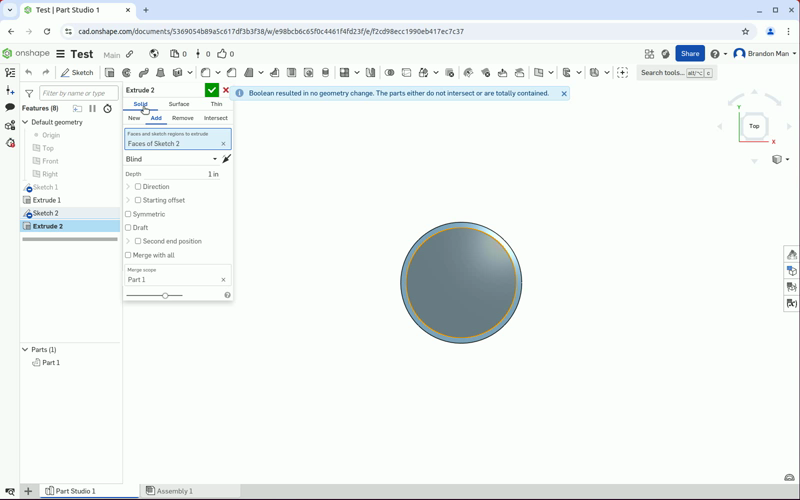
mouse_move(137, 120)
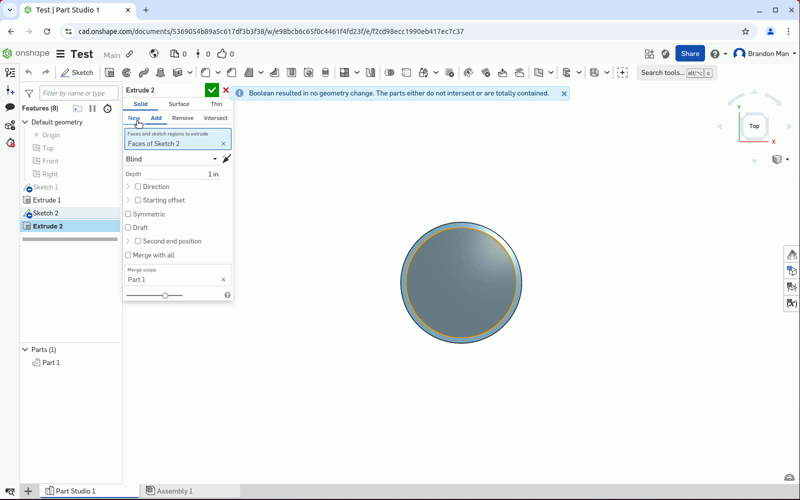
click(137, 120)
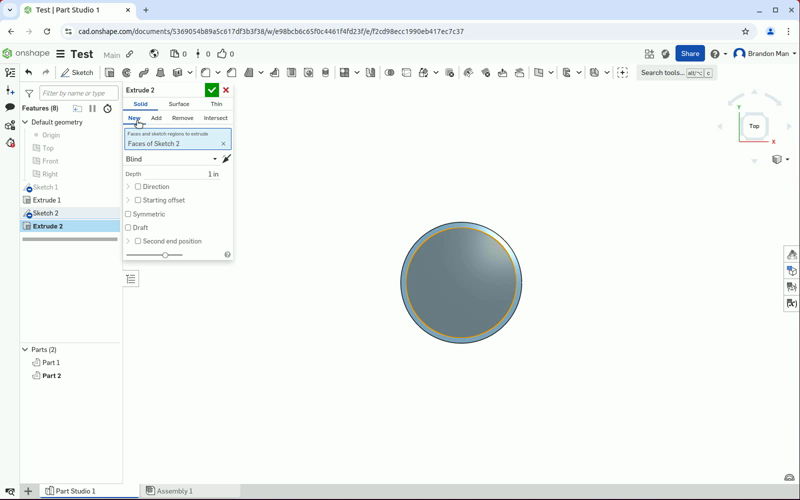
key(tab, 4)
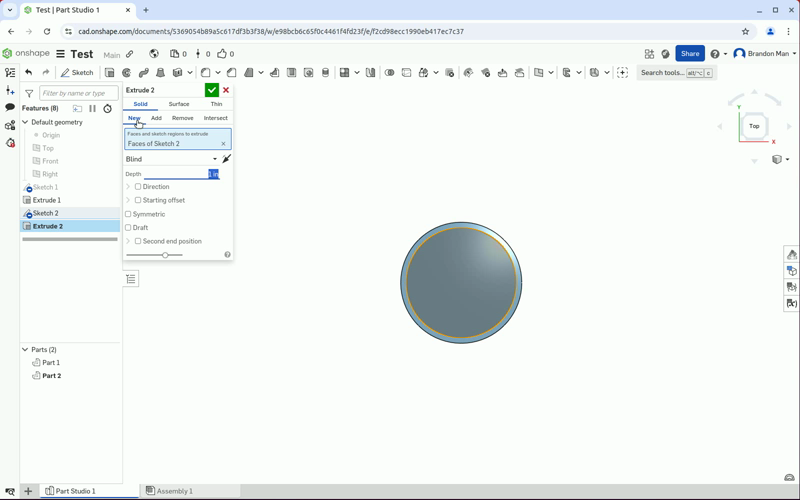
text(-23.108)
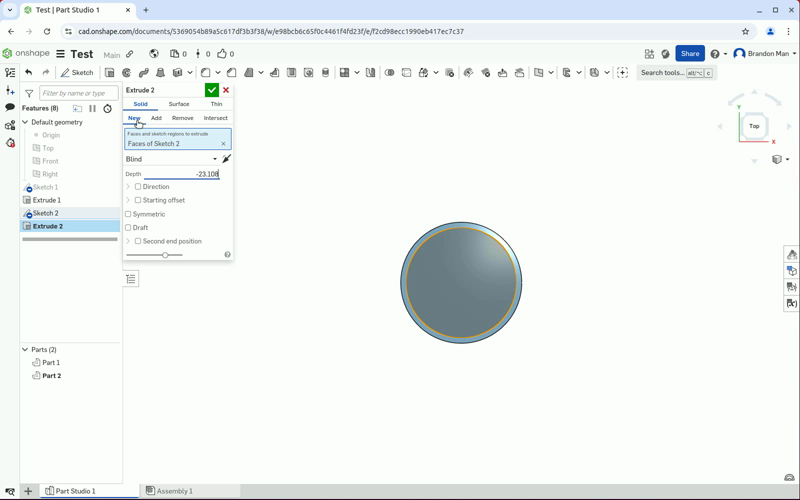
key(enter)
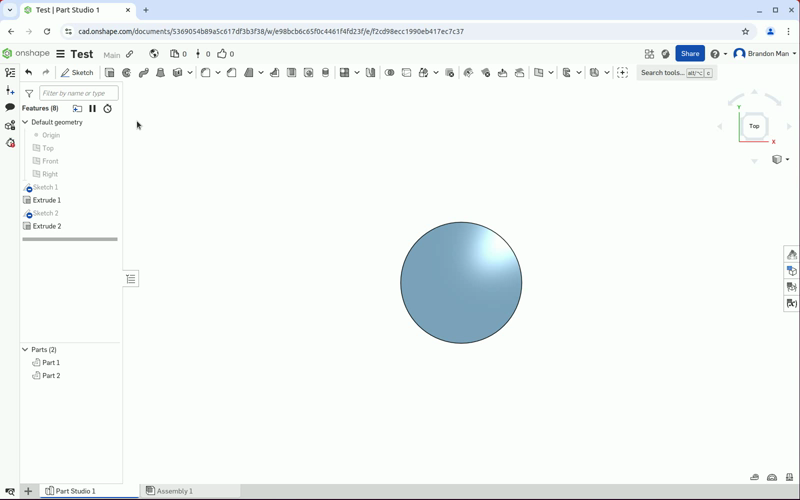
key(shift+h)
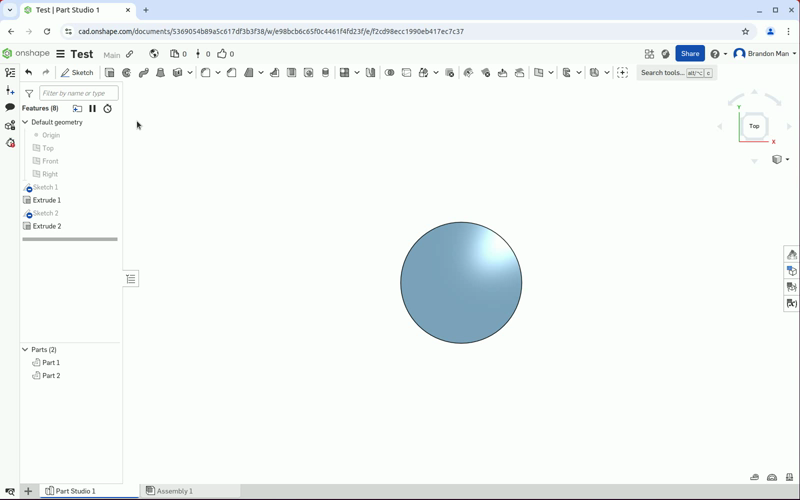
key(shift+h)
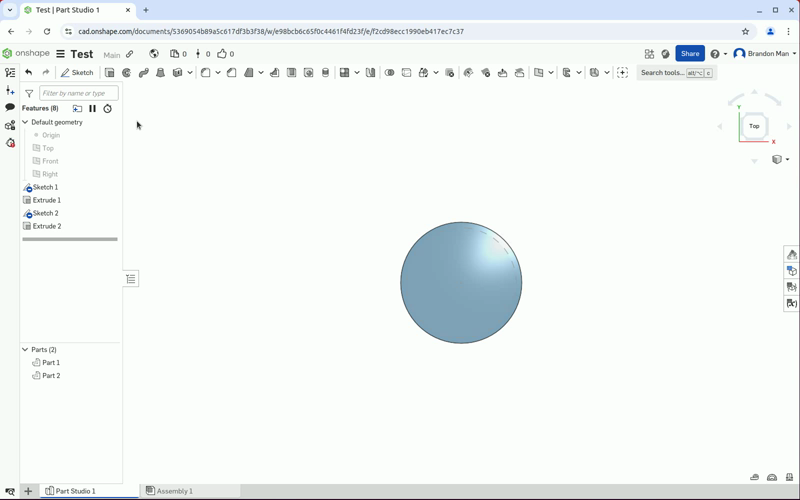
key(shift+7)
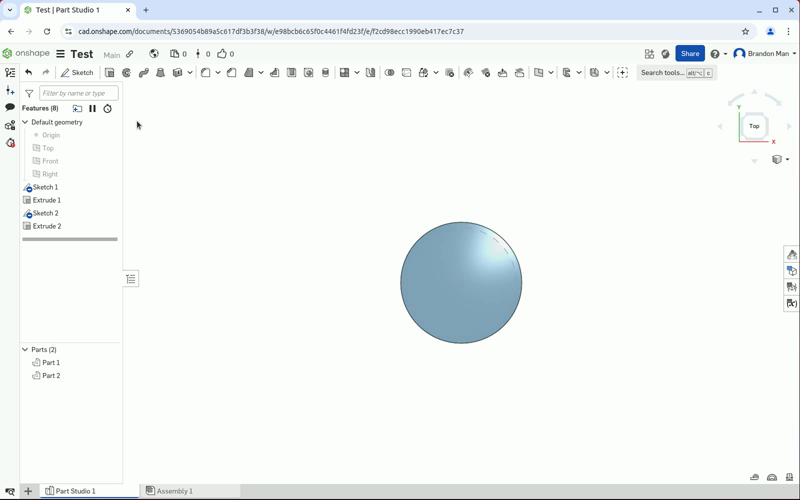
key(up, 3)
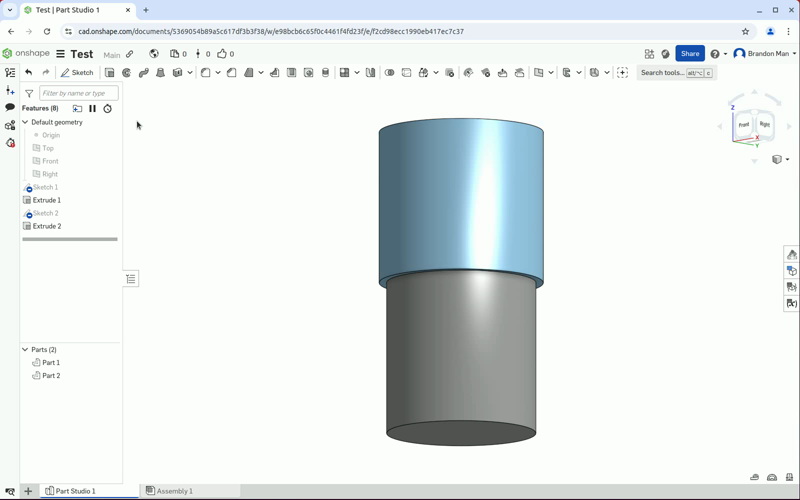
key(left, 3)
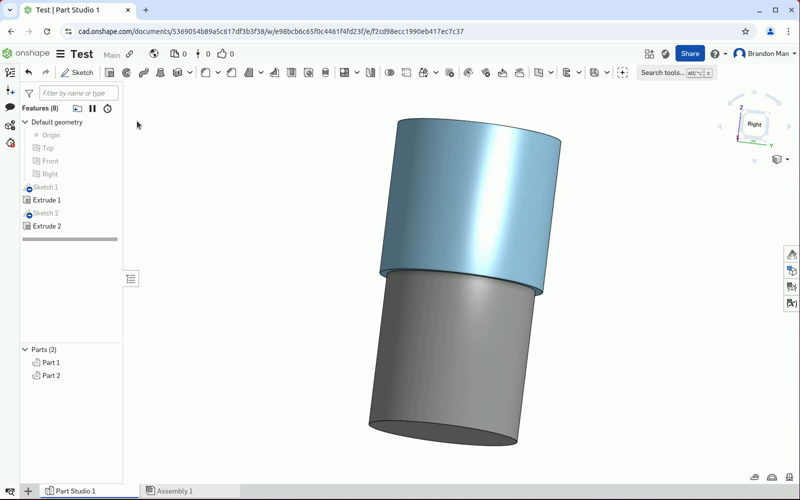
key(right, 3)
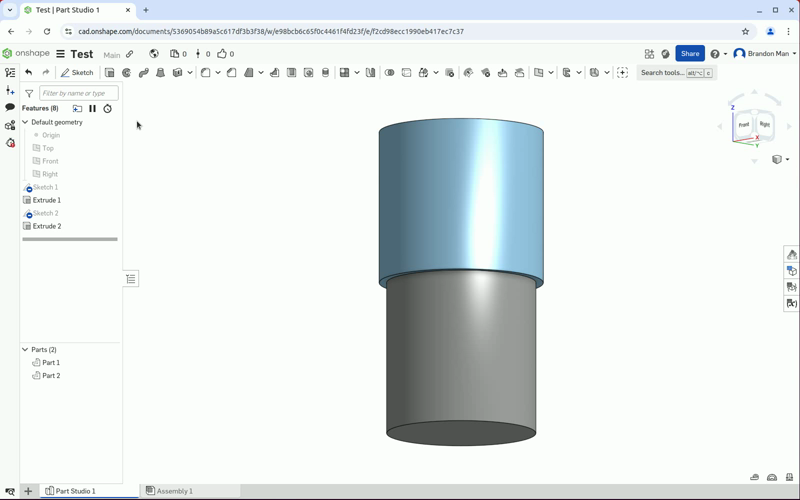
key(down, 3)
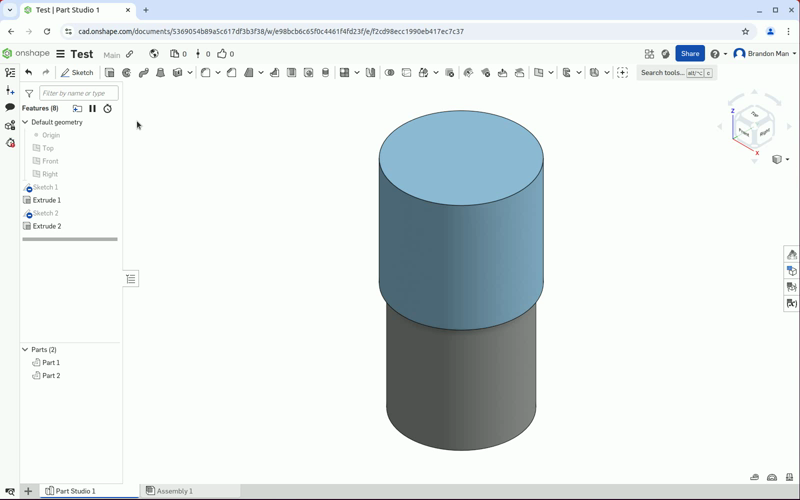
mouse_move(73, 189)
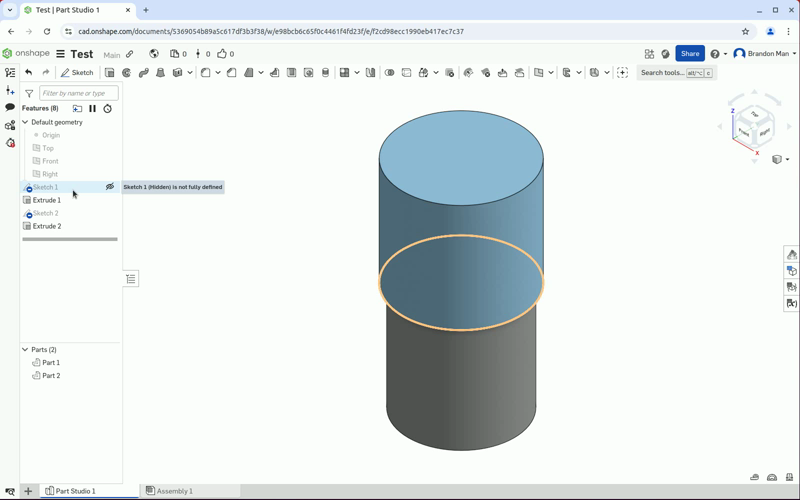
click(73, 189)